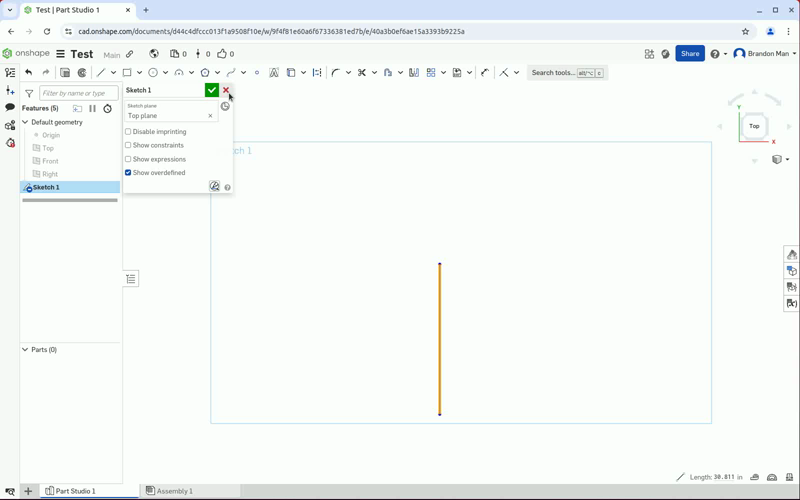
key(shift+h)
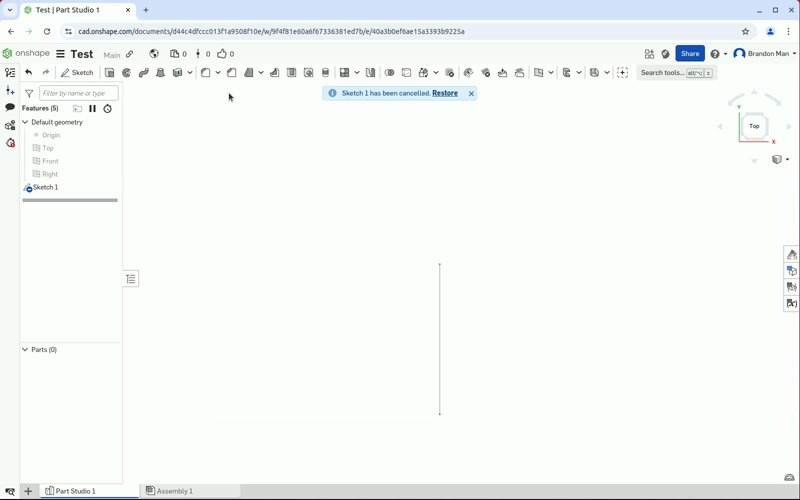
key(shift+s)
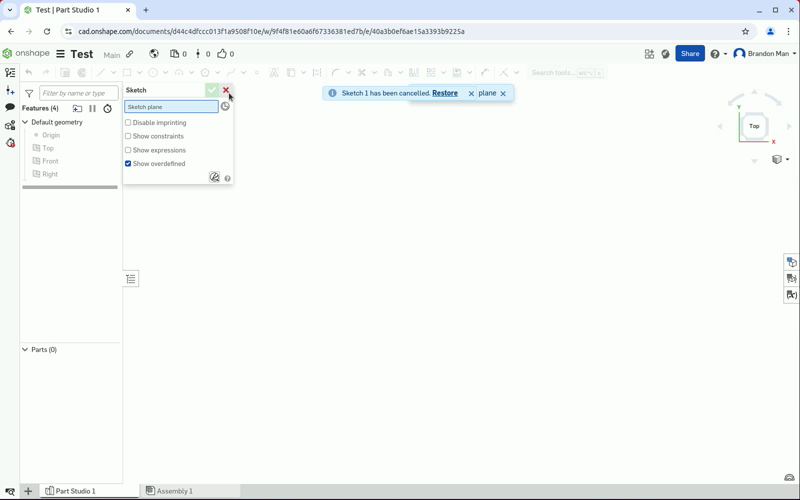
mouse_move(73, 150)
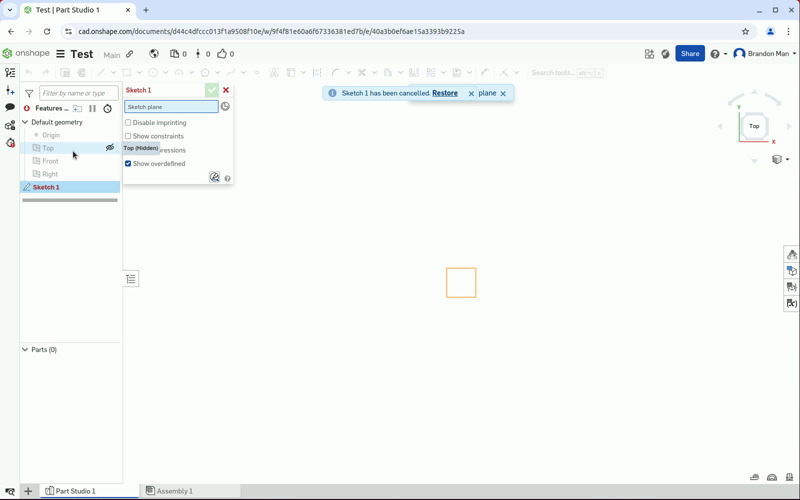
click(73, 150)
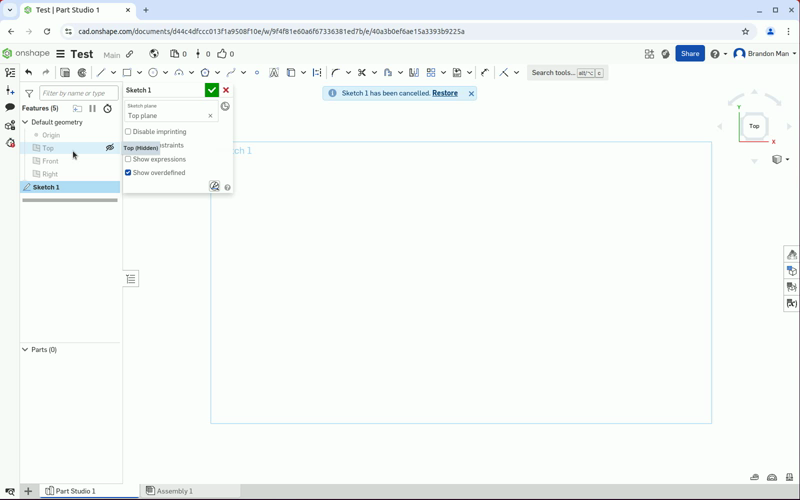
mouse_move(73, 352)
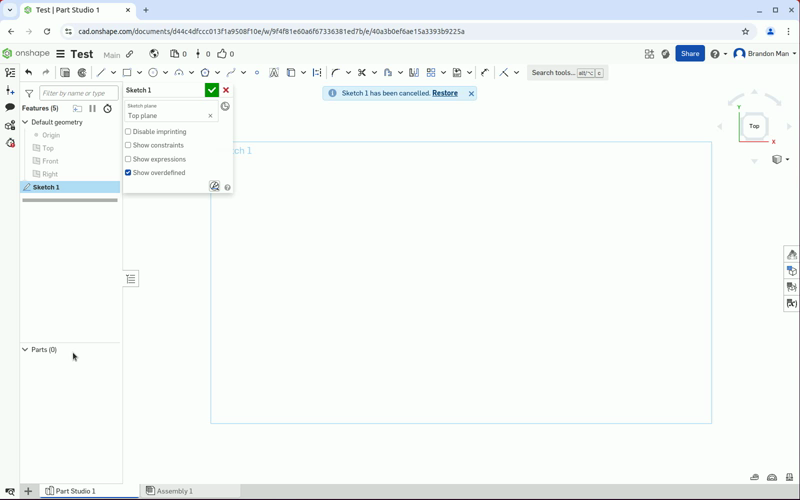
key(y)
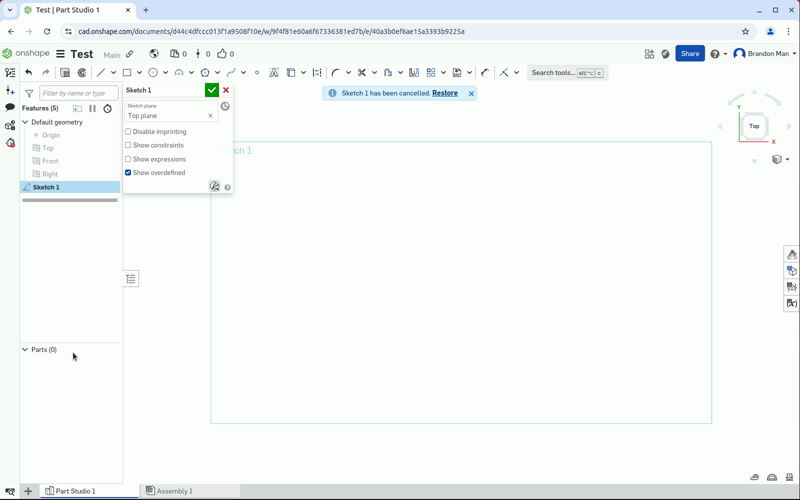
key(l)
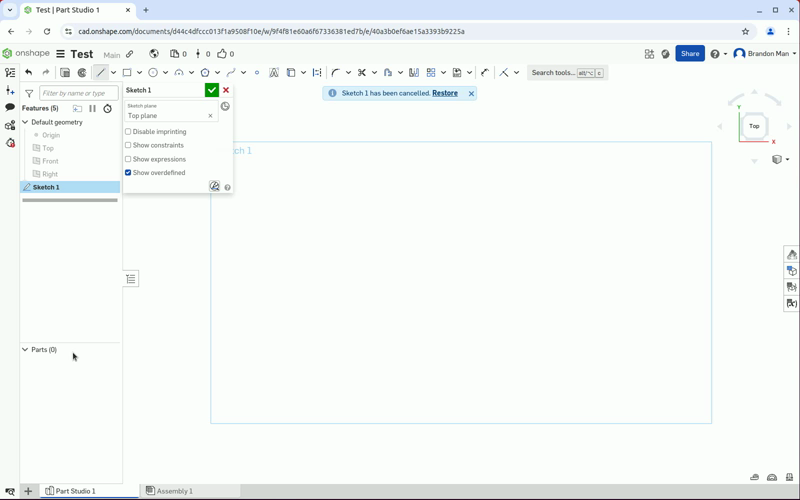
key_down(shift)
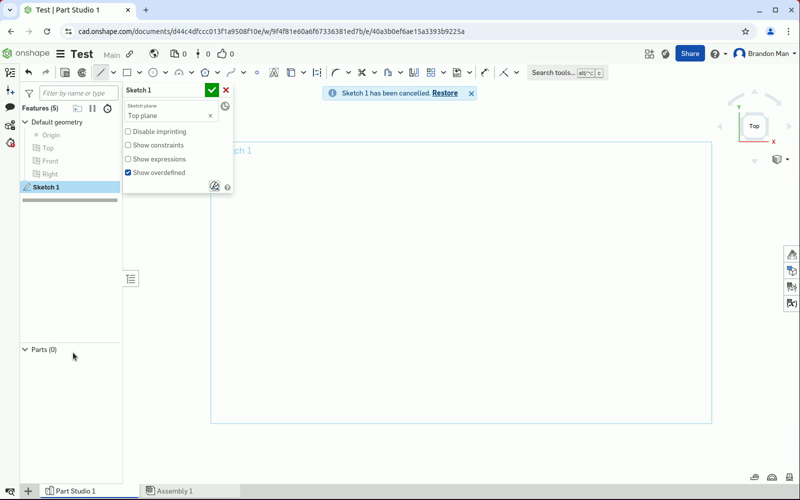
mouse_move(358, 395)
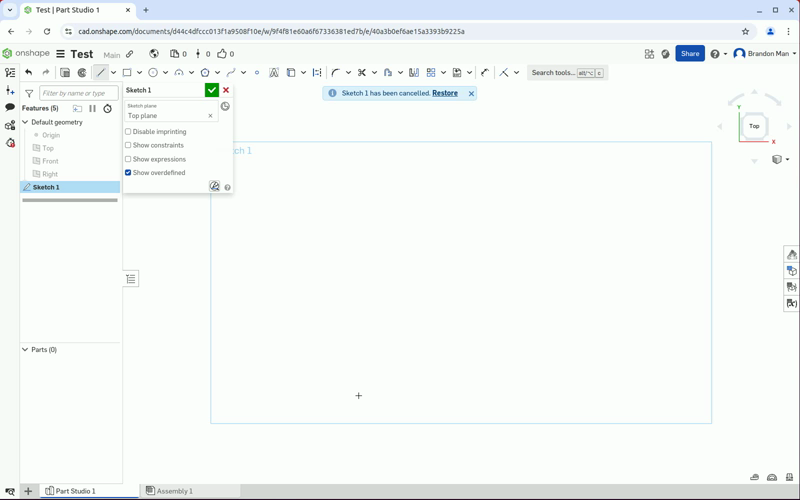
click(358, 395)
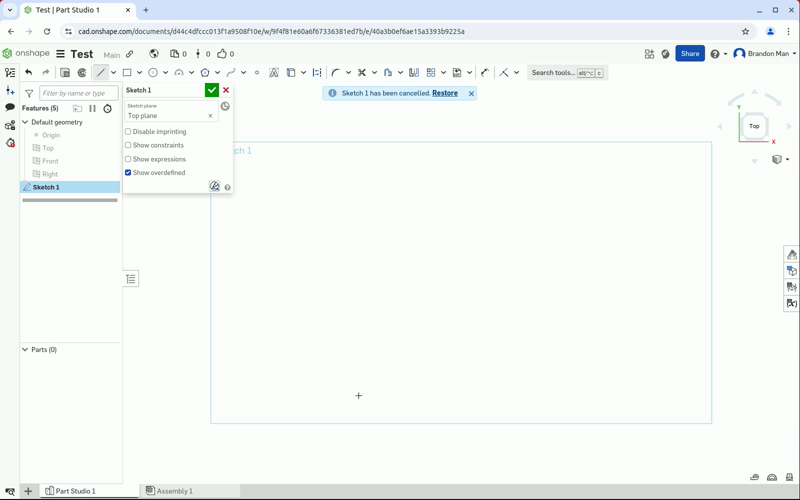
key_up(shift)
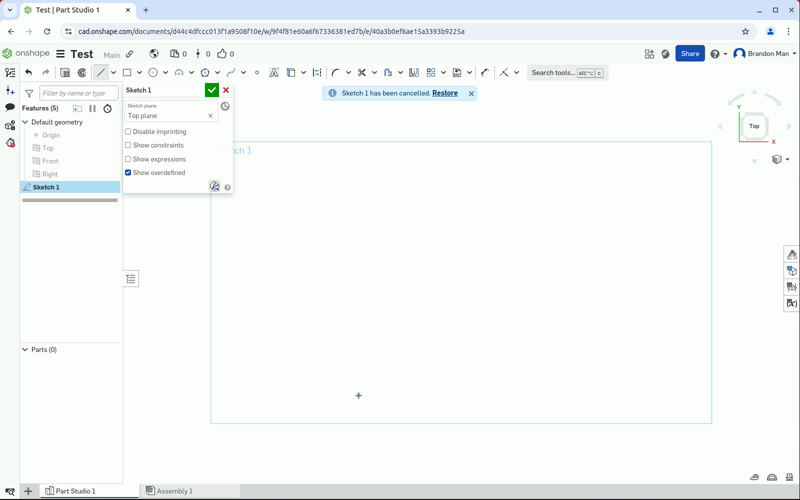
key_down(shift)
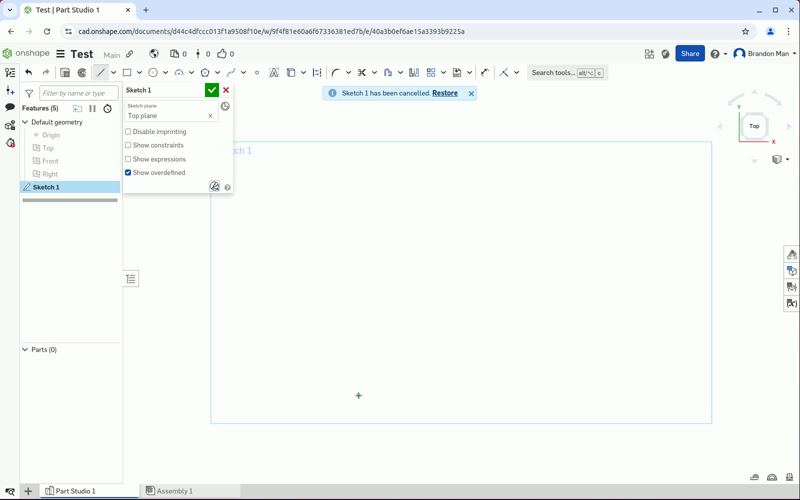
mouse_move(561, 395)
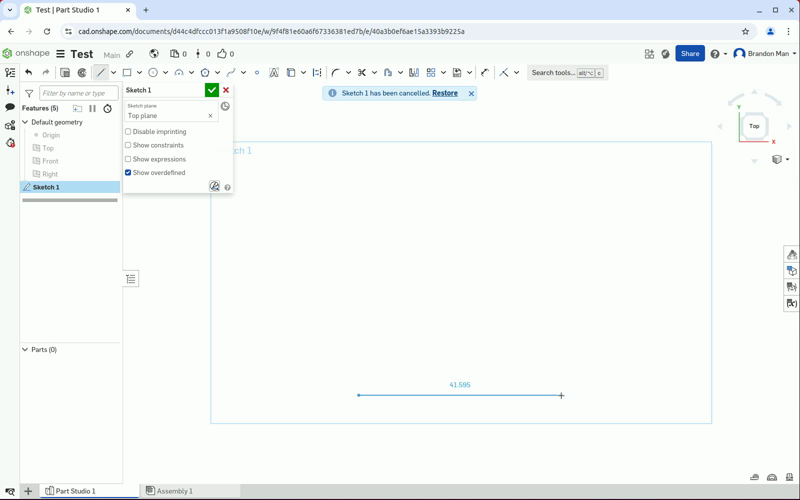
click(561, 395)
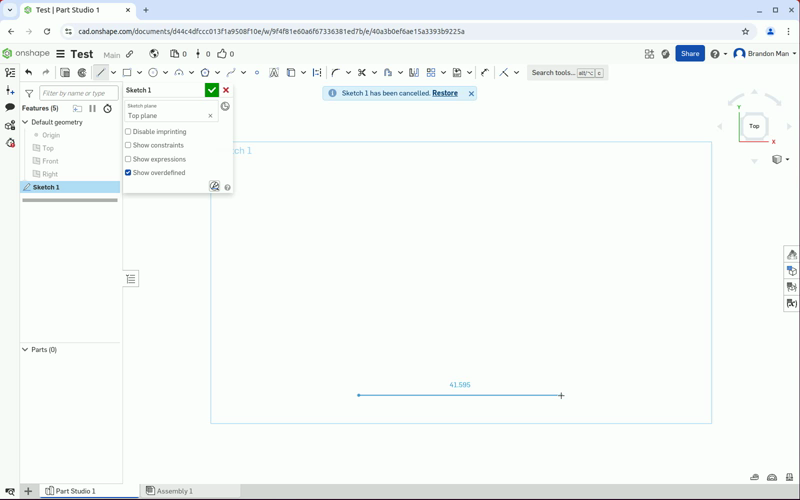
key_up(shift)
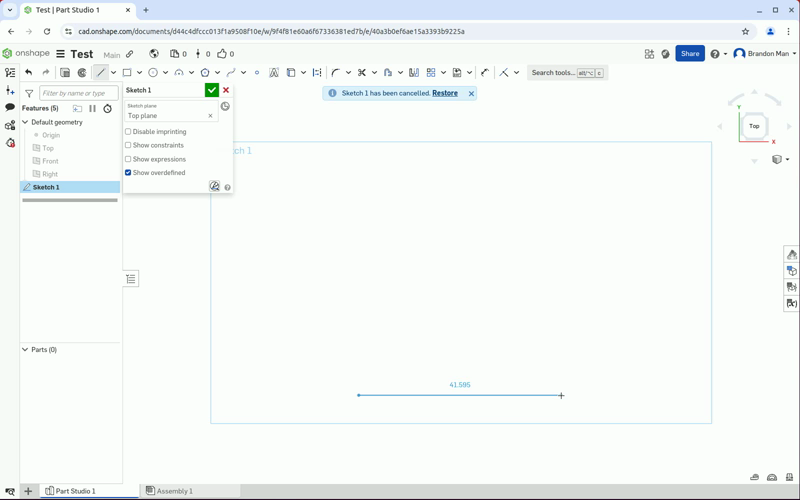
key_down(shift)
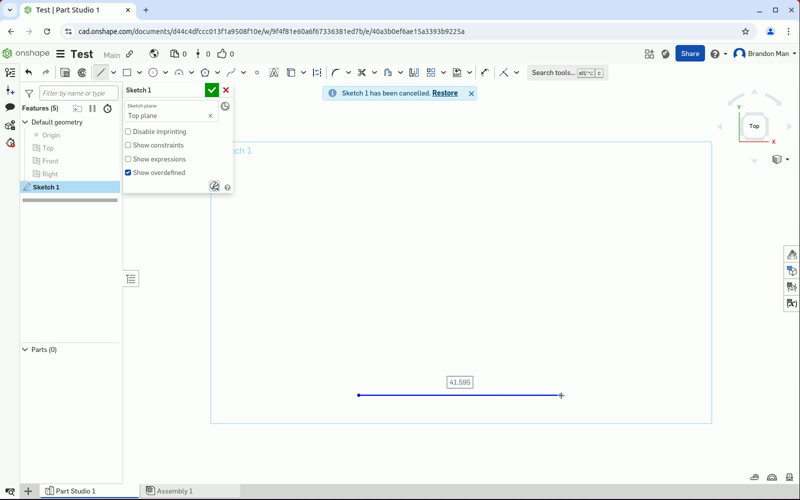
mouse_move(561, 171)
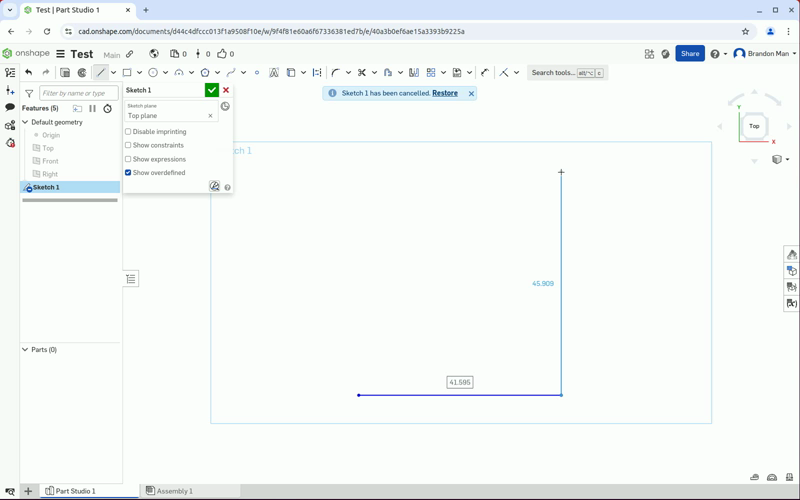
click(561, 171)
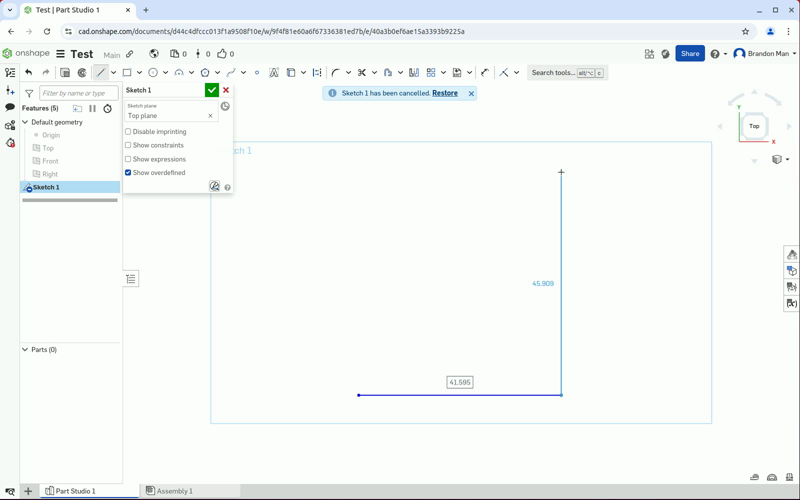
key_up(shift)
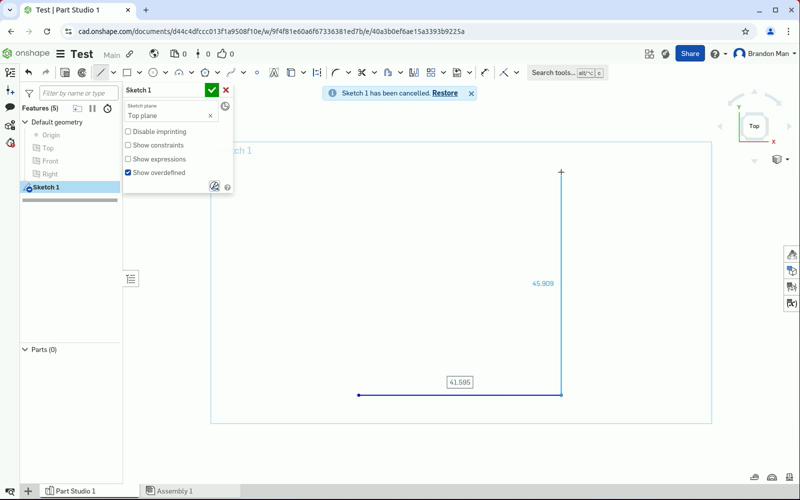
key_down(shift)
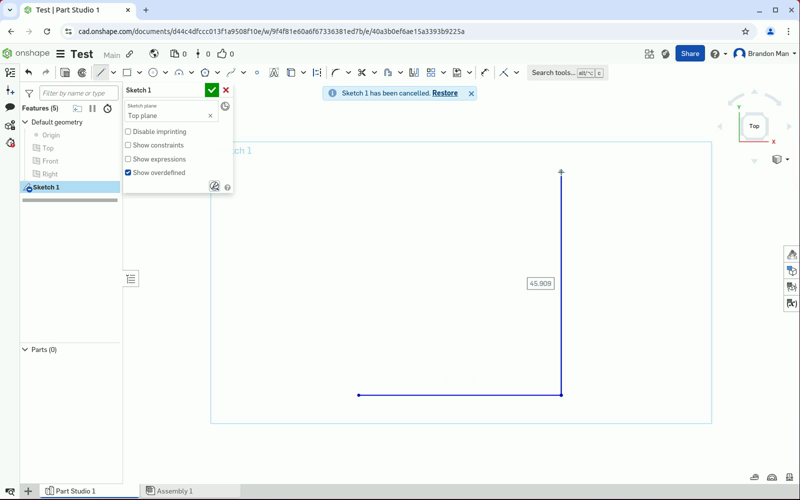
mouse_move(358, 171)
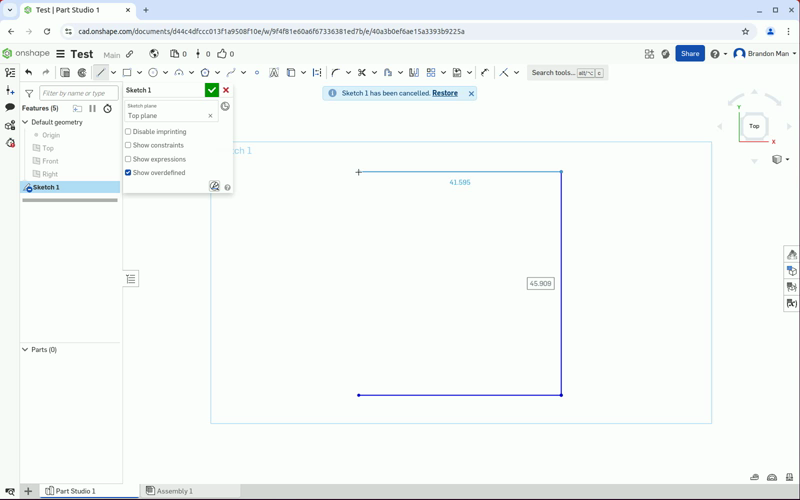
click(358, 171)
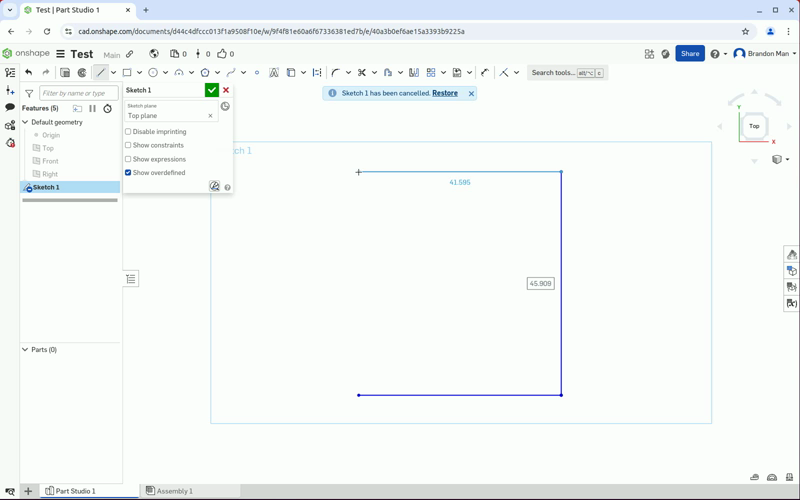
key_up(shift)
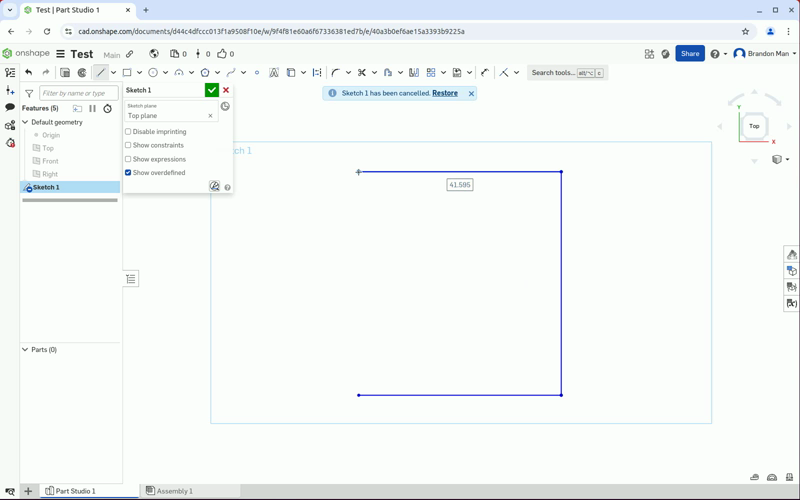
key_down(shift)
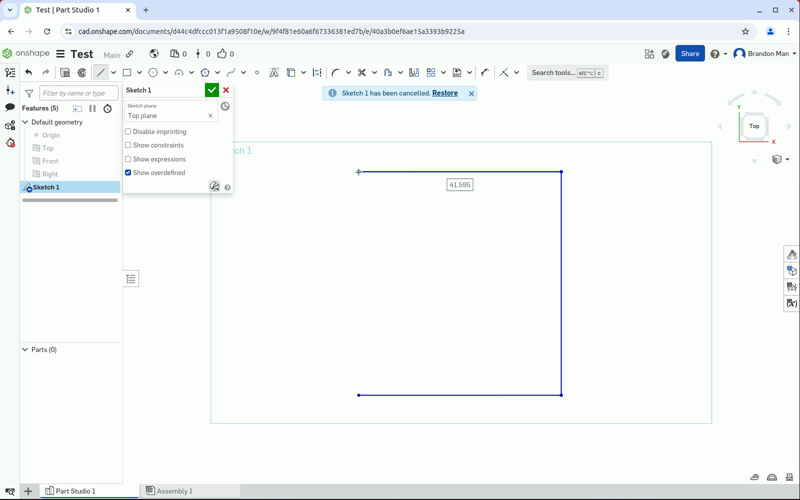
mouse_move(358, 395)
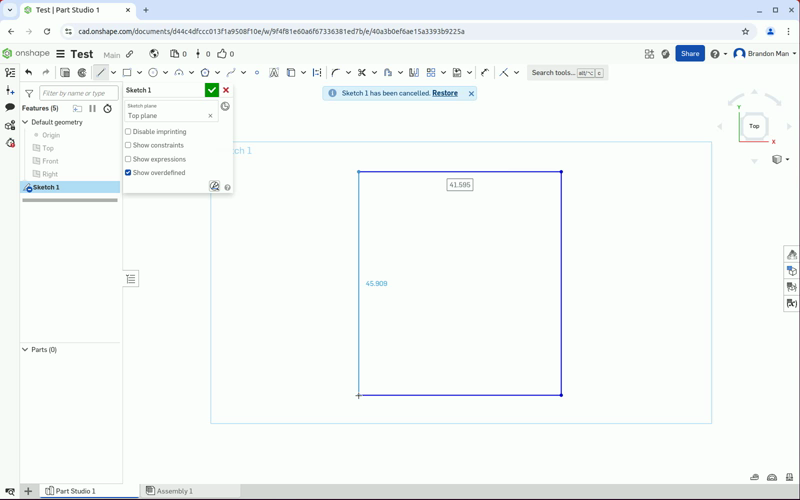
key_up(shift)
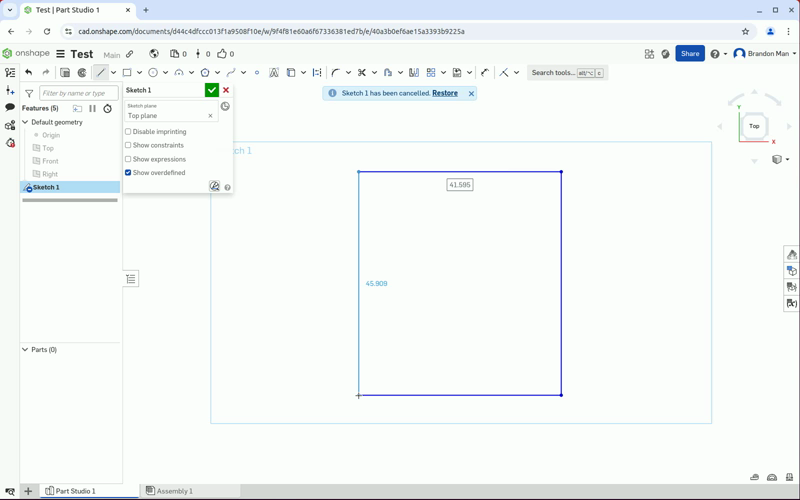
click(358, 395)
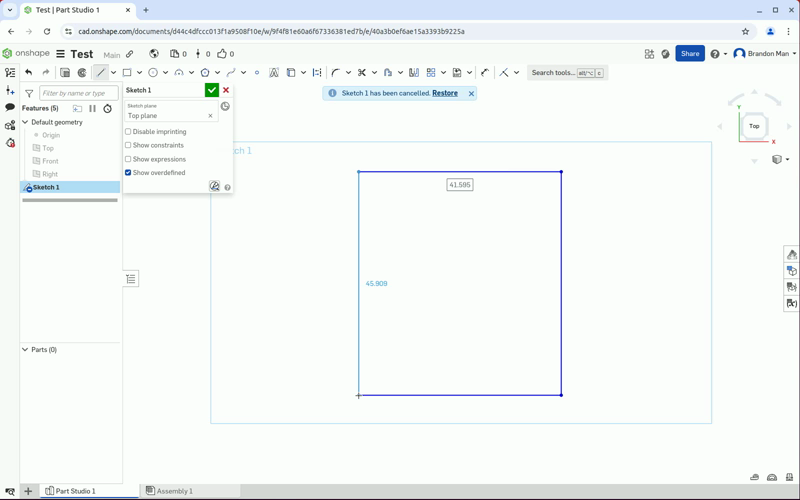
key(esc)
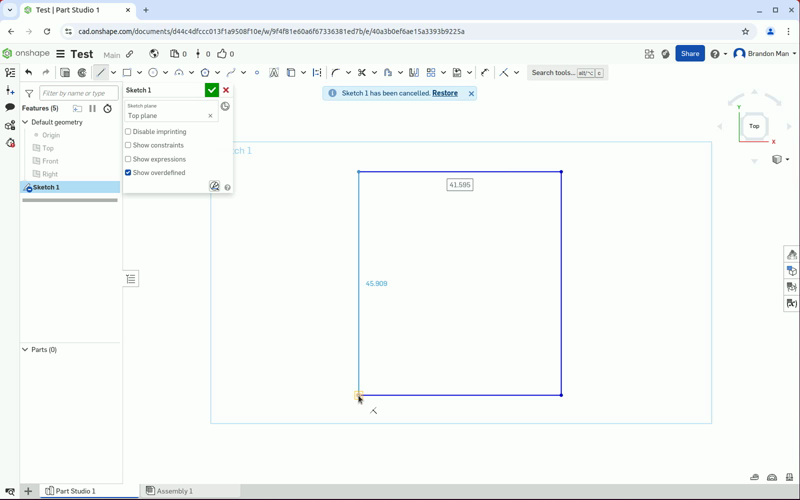
mouse_move(514, 316)
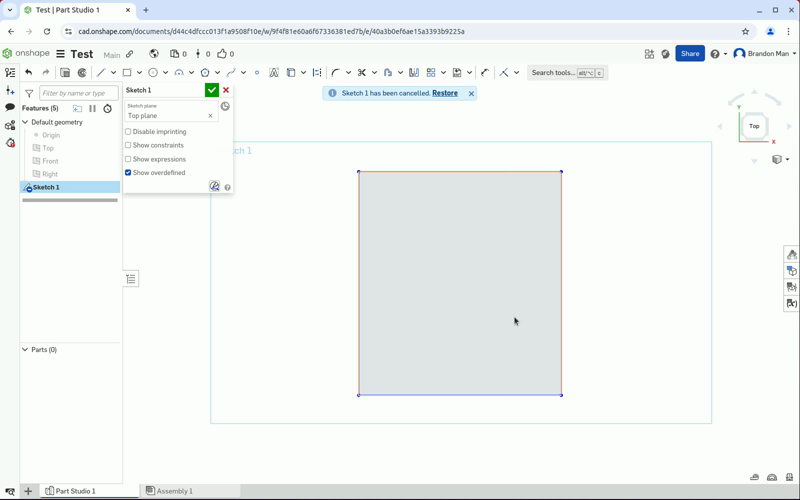
click(514, 316)
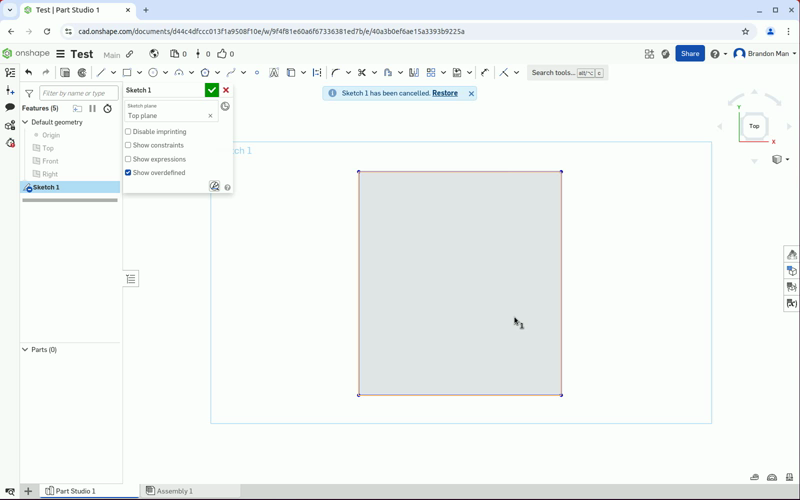
mouse_move(73, 352)
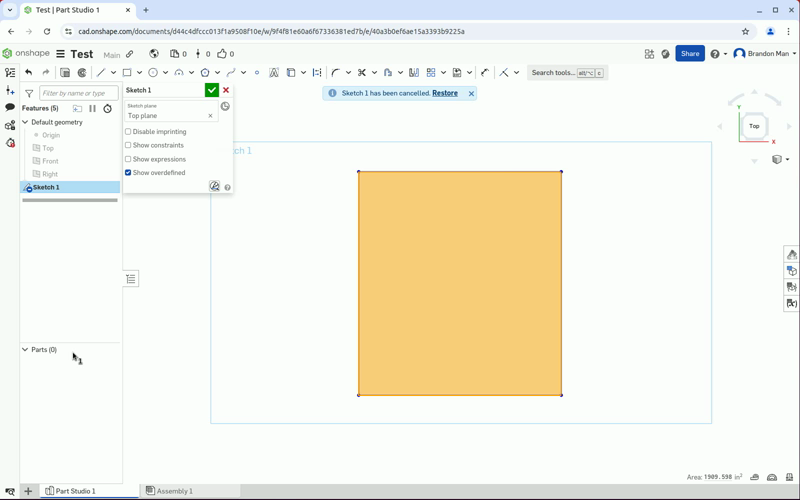
key(shift+y)
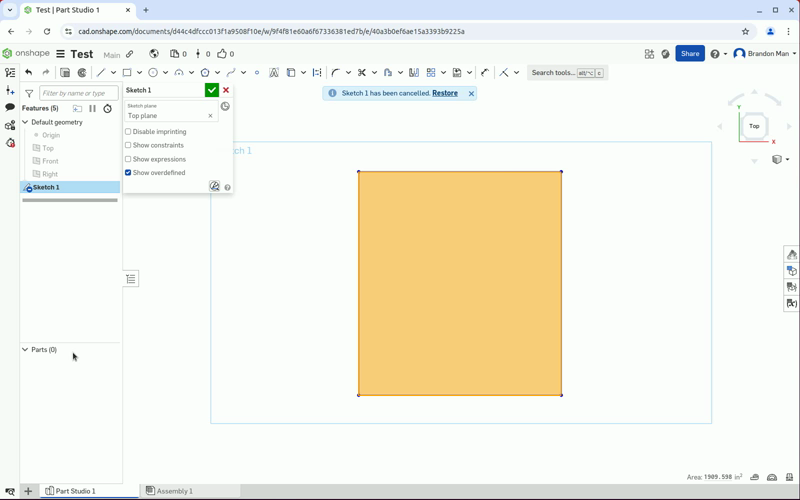
key(shift+e)
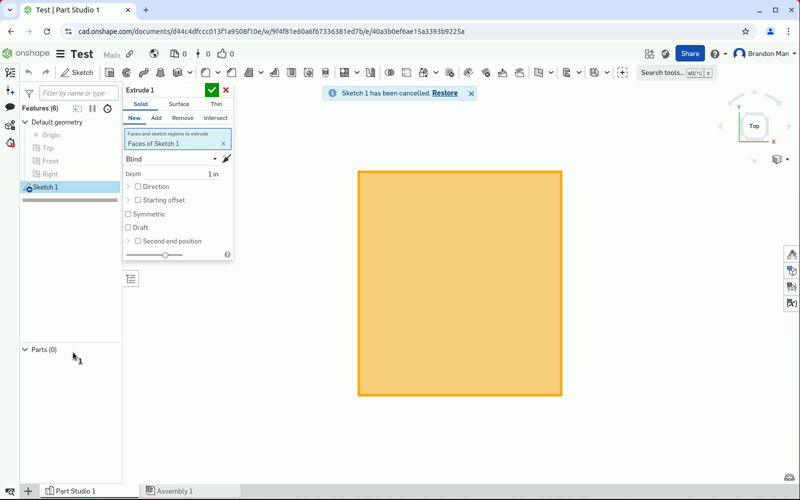
mouse_move(143, 106)
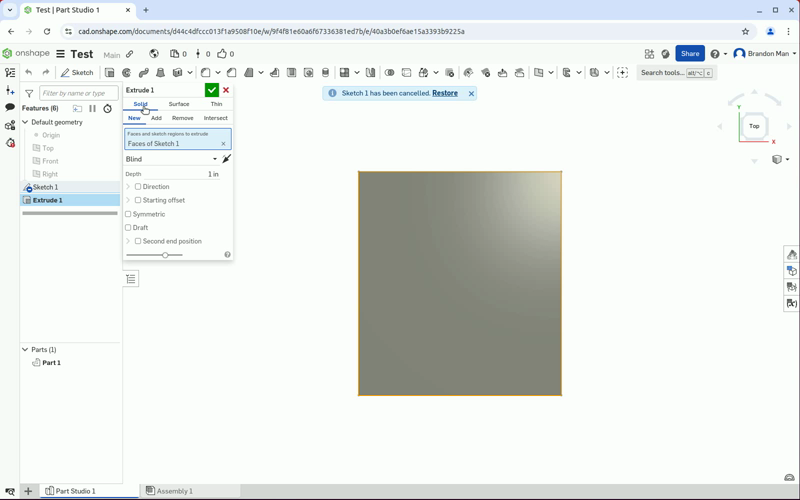
click(143, 106)
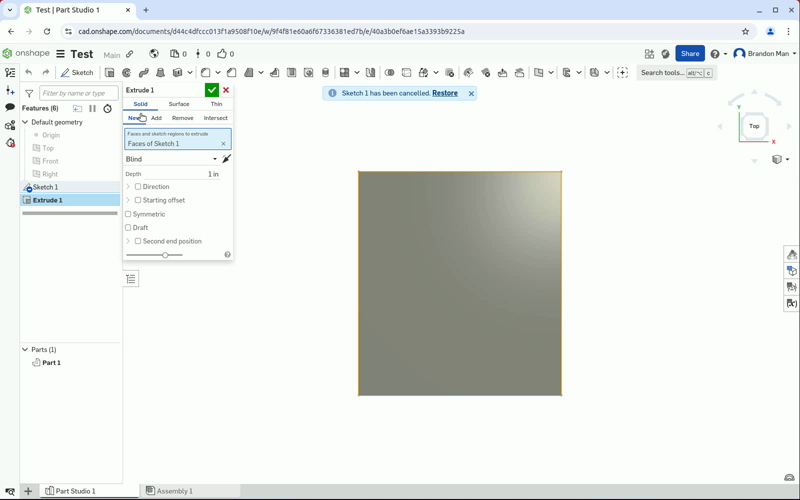
mouse_move(137, 120)
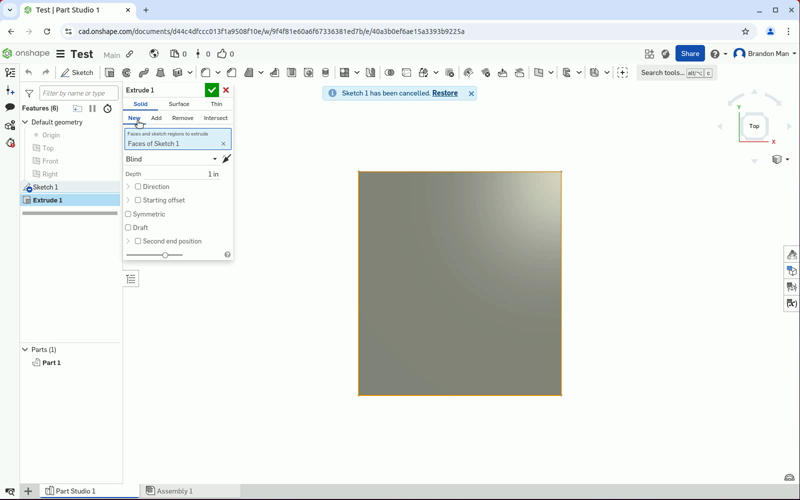
click(137, 120)
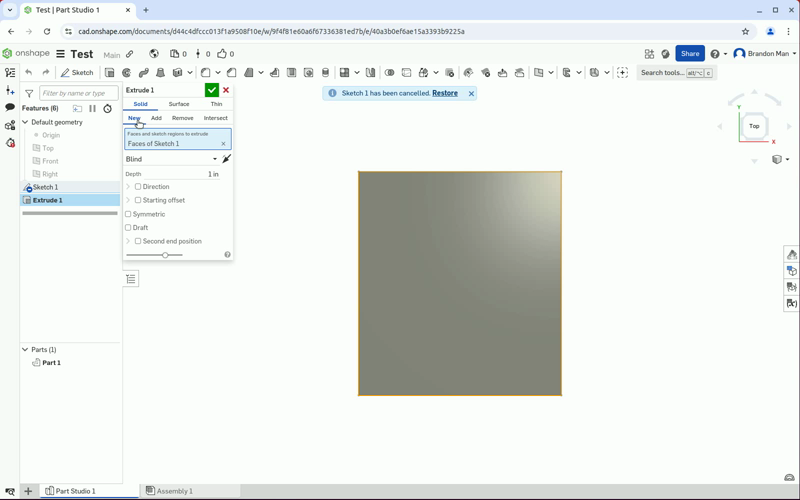
key(tab, 4)
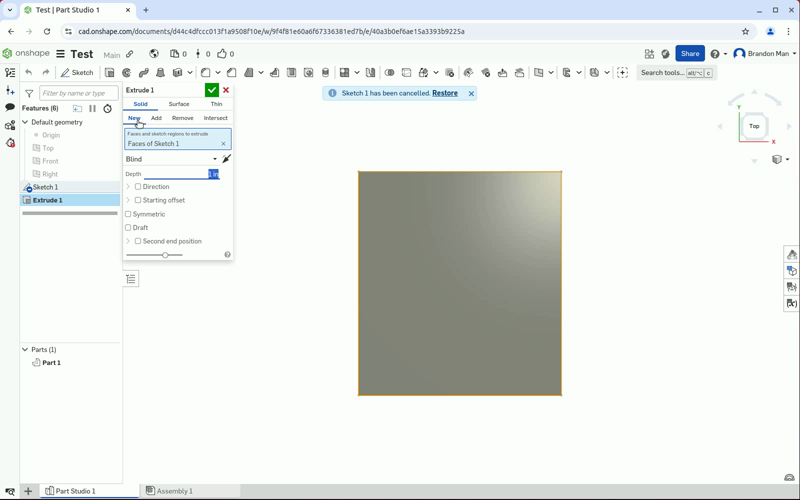
text(9.869)
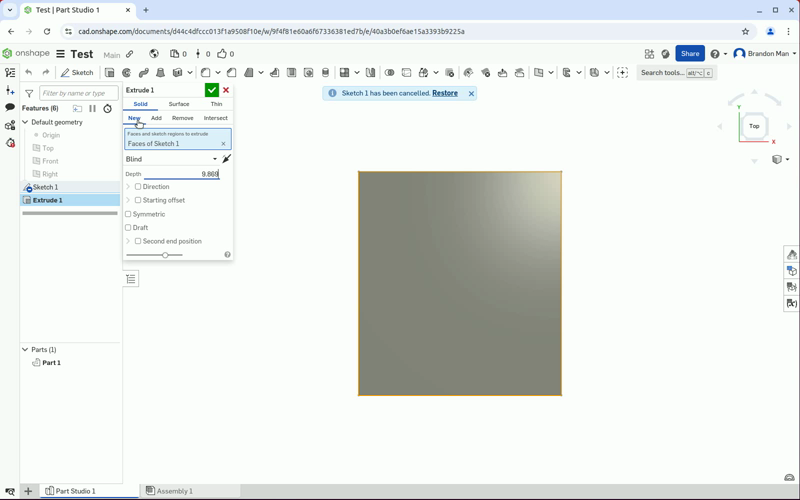
key(enter)
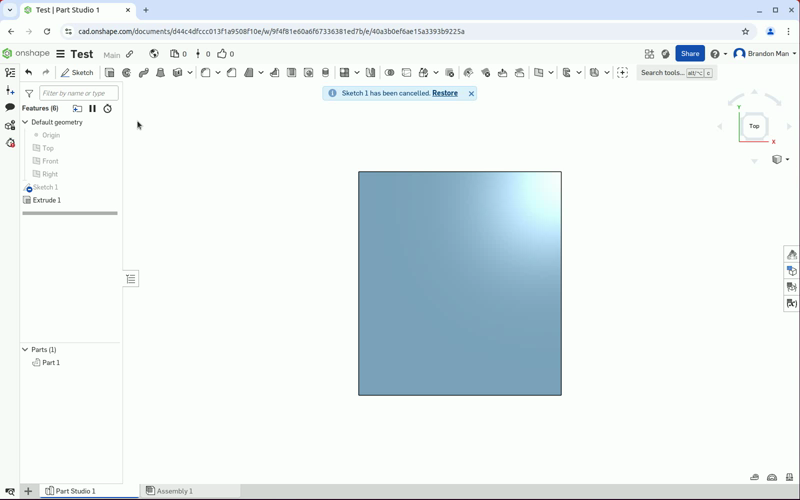
key(shift+h)
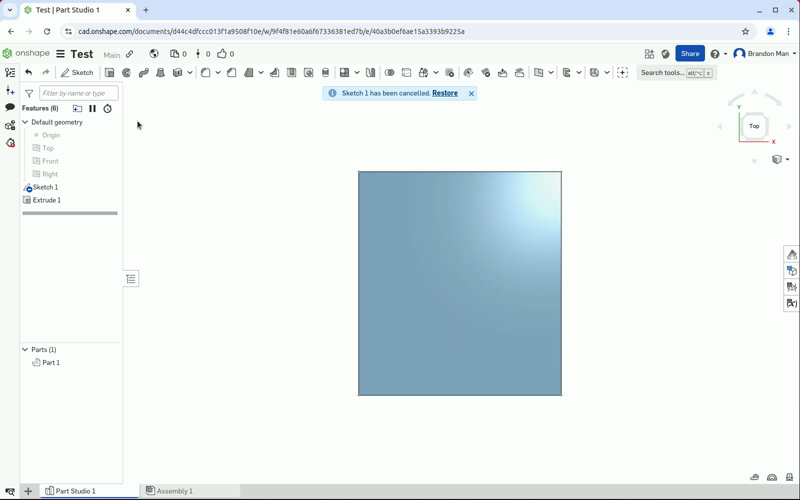
key(shift+h)
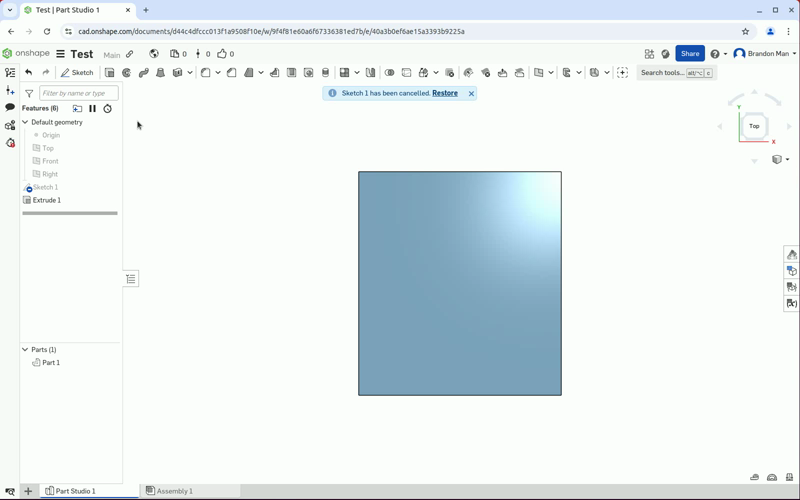
mouse_move(73, 189)
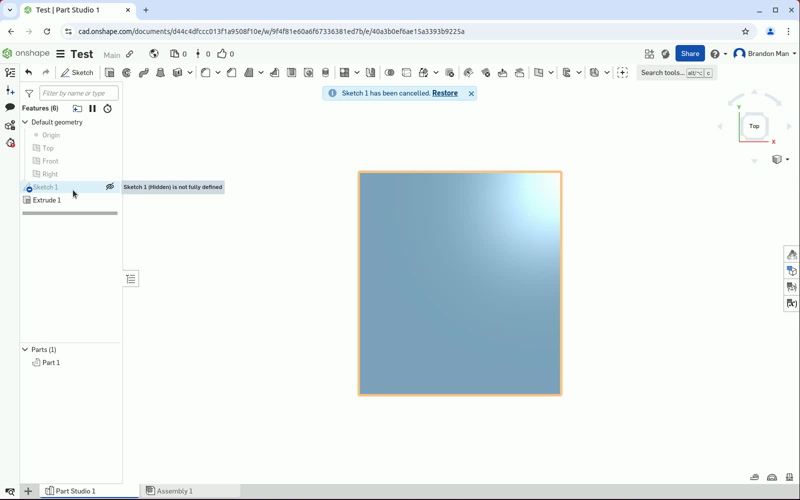
click(73, 189)
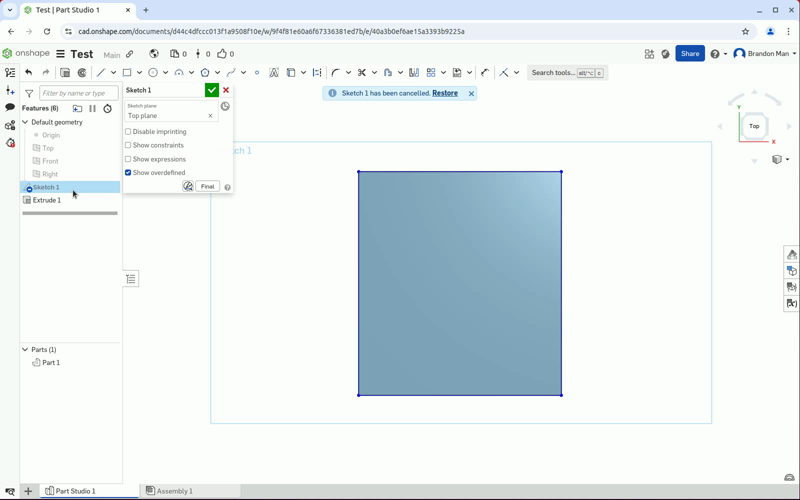
mouse_move(229, 92)
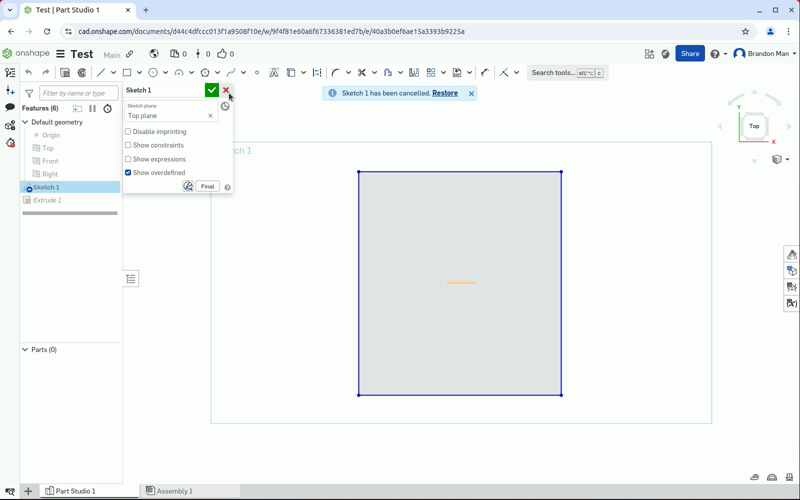
click(229, 92)
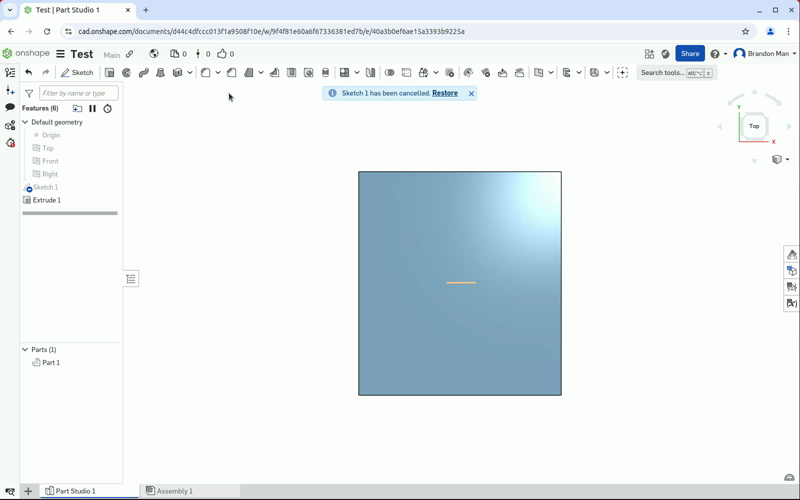
mouse_move(541, 75)
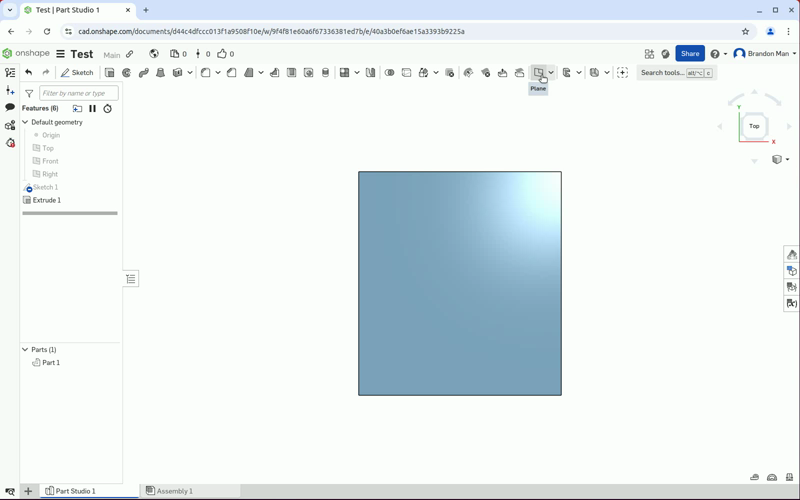
click(541, 75)
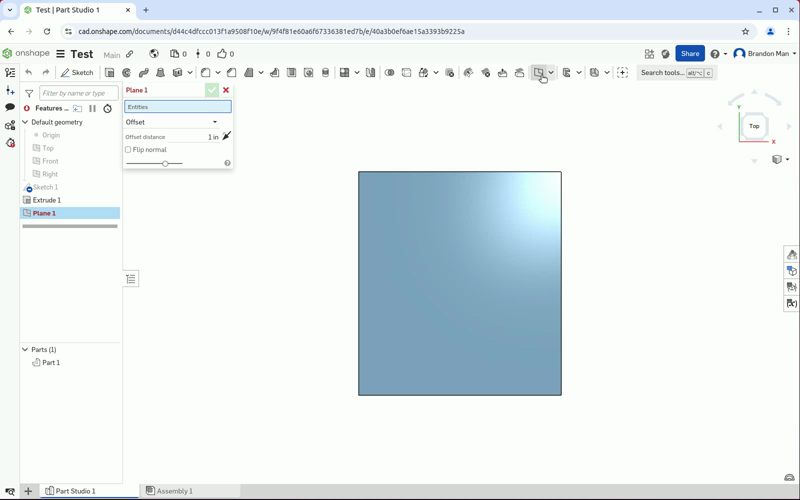
mouse_move(73, 150)
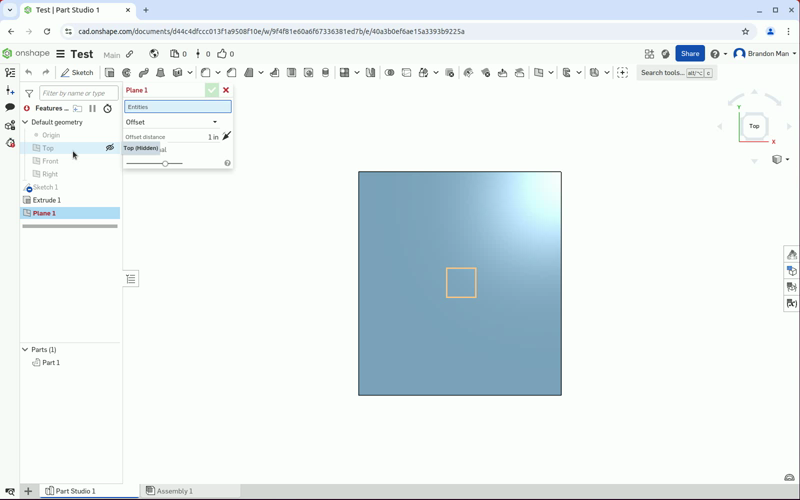
click(73, 150)
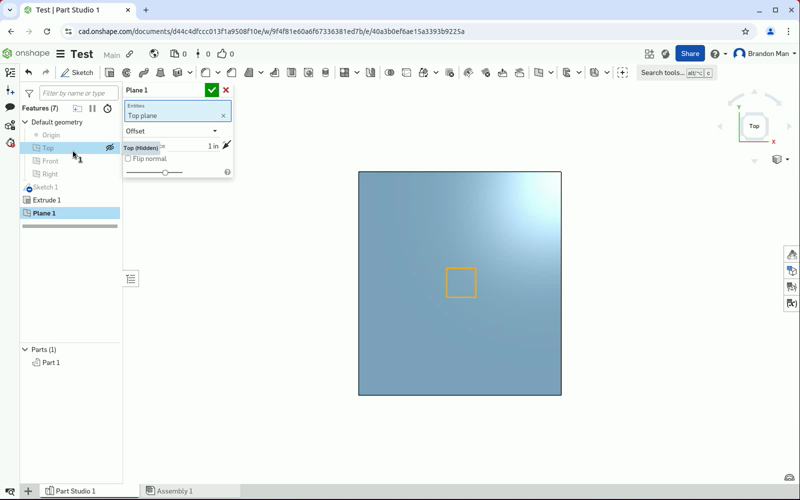
key(tab, 2)
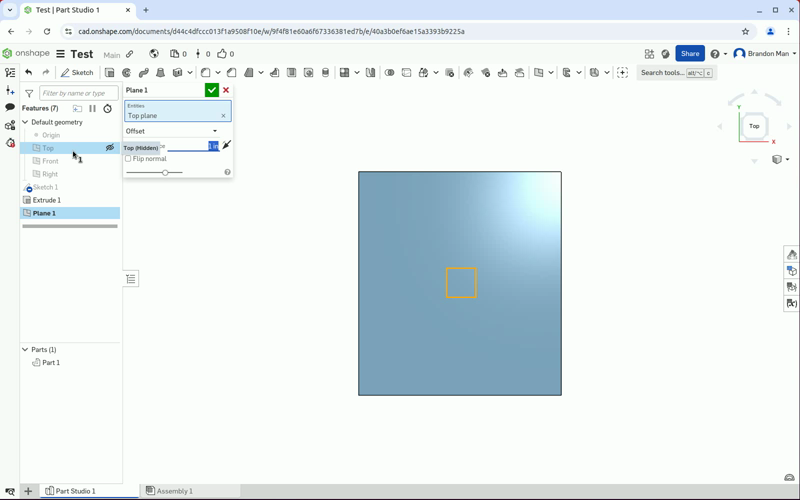
text(9.86)
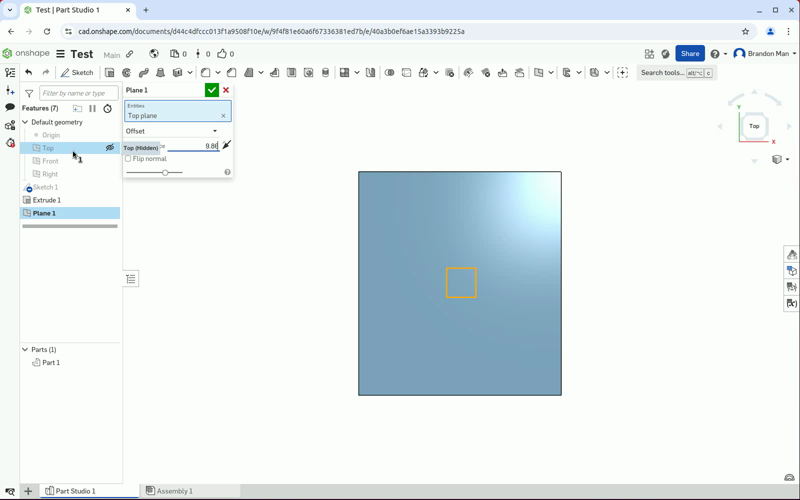
key(enter, 2)
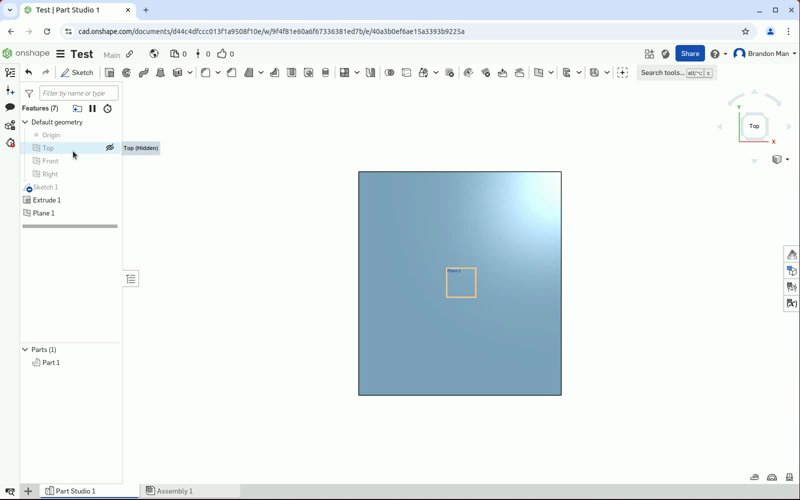
key(shift+s)
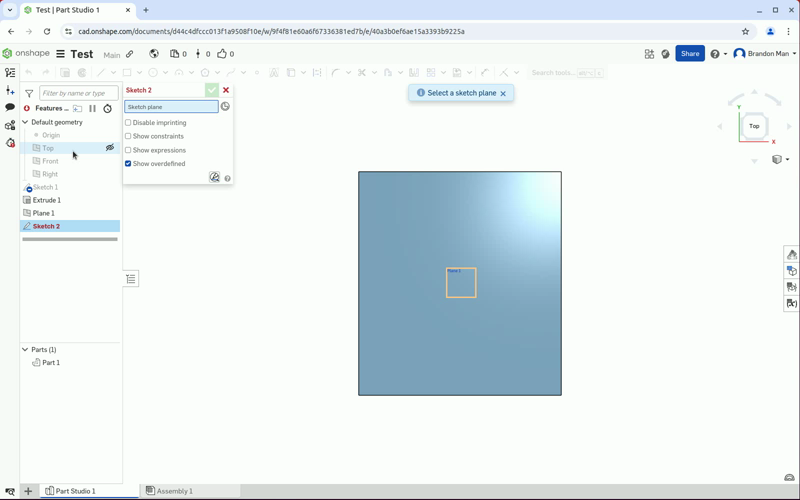
mouse_move(73, 215)
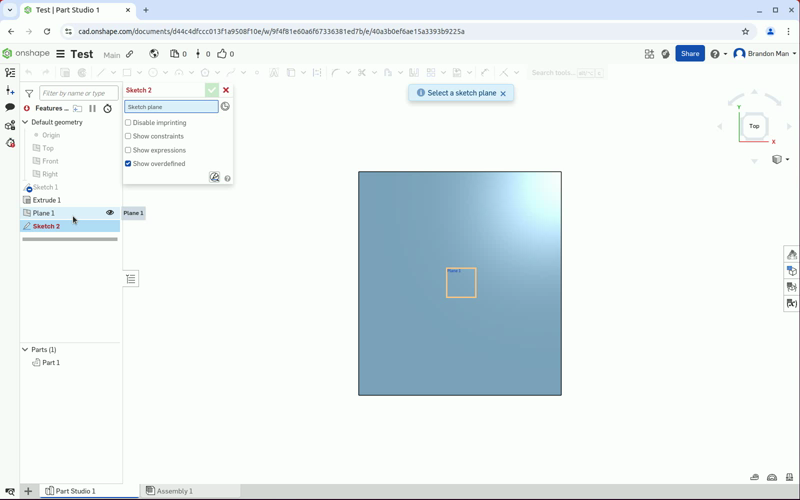
click(73, 215)
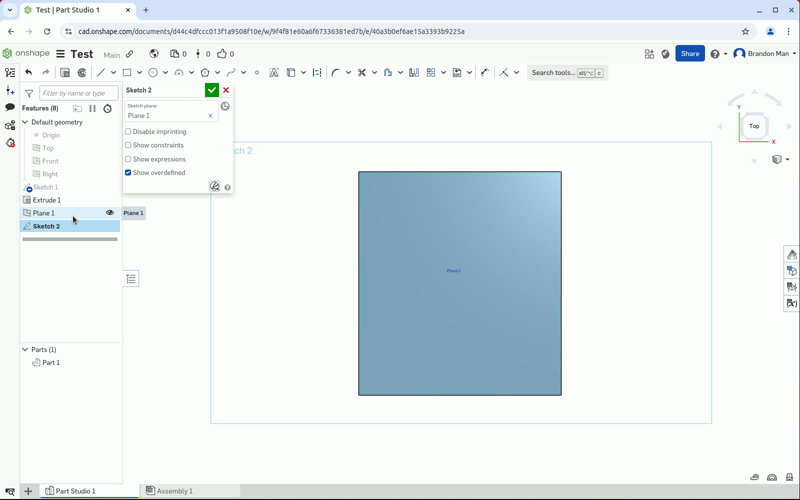
mouse_move(73, 352)
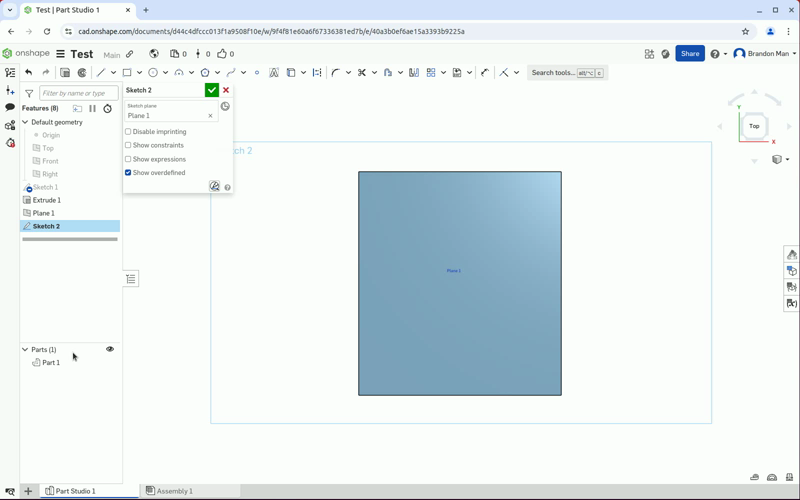
key(y)
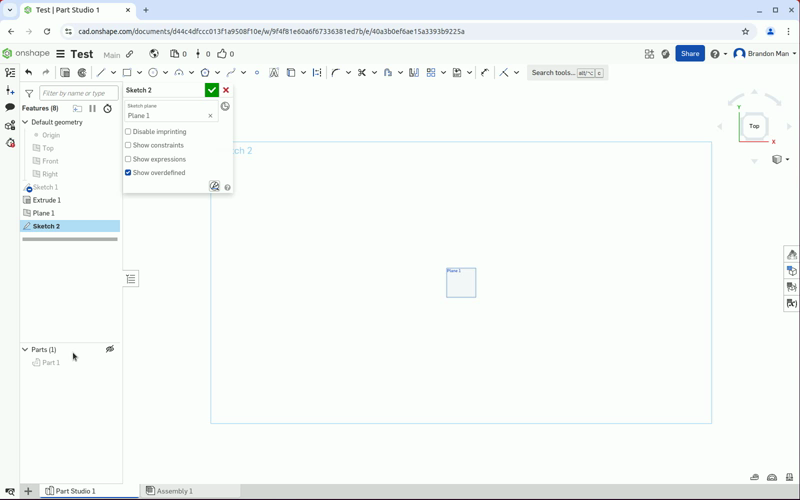
key(c)
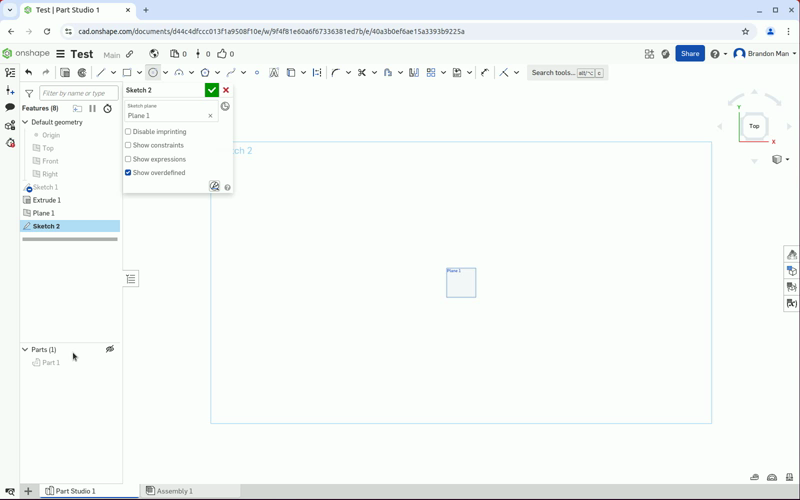
key_down(shift)
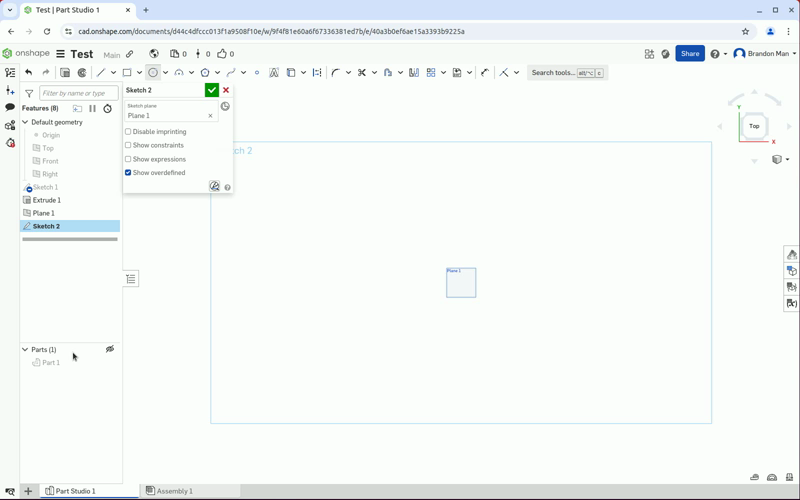
mouse_move(461, 282)
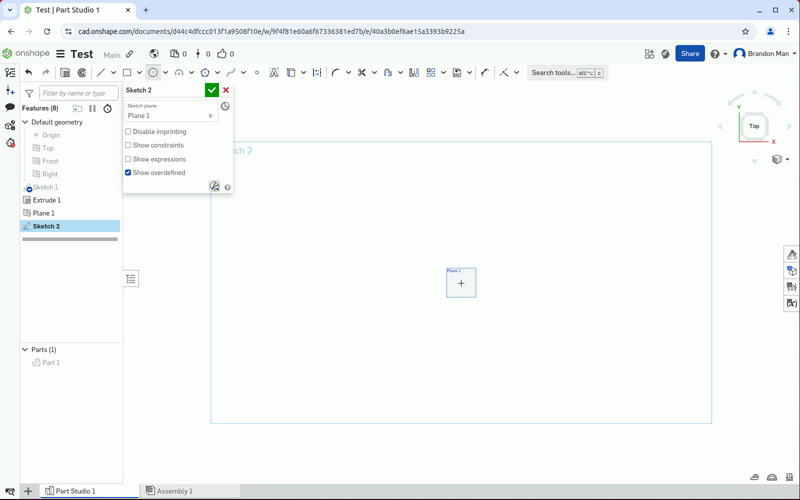
click(461, 282)
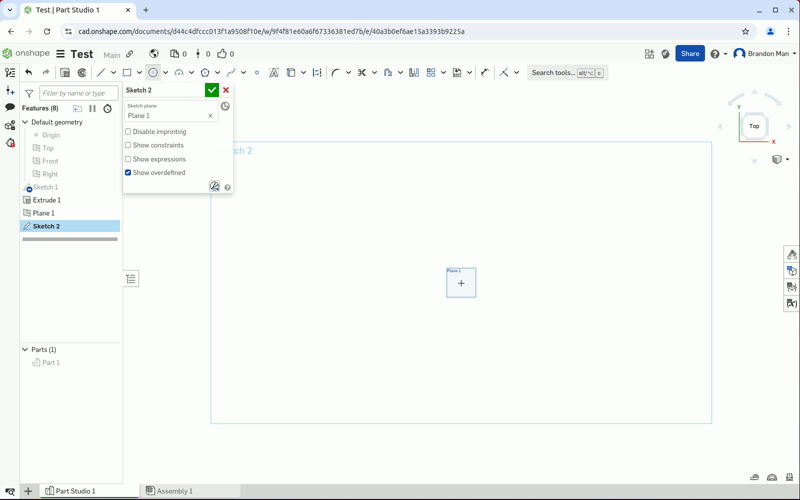
key_up(shift)
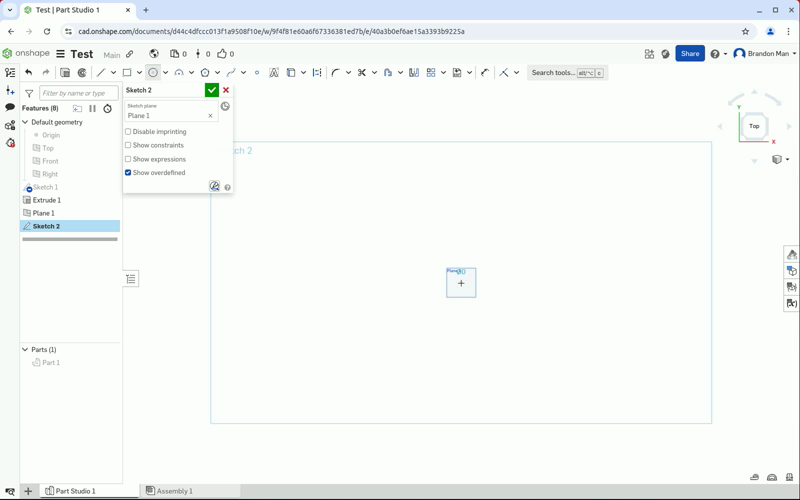
mouse_move(494, 282)
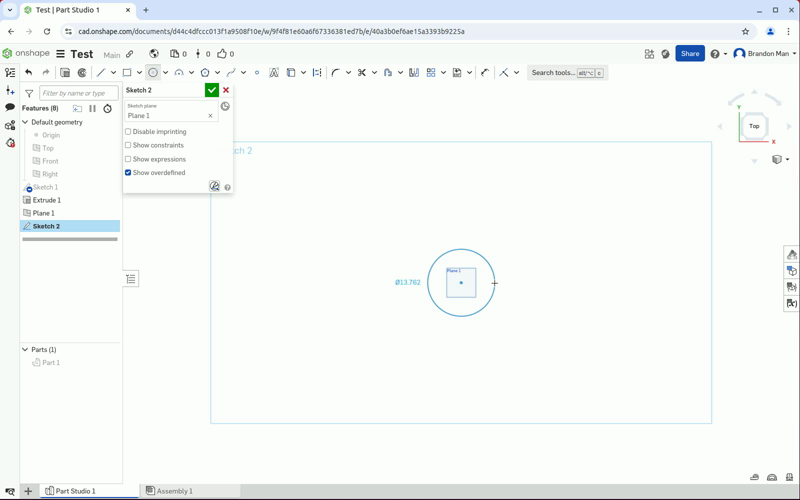
click(494, 282)
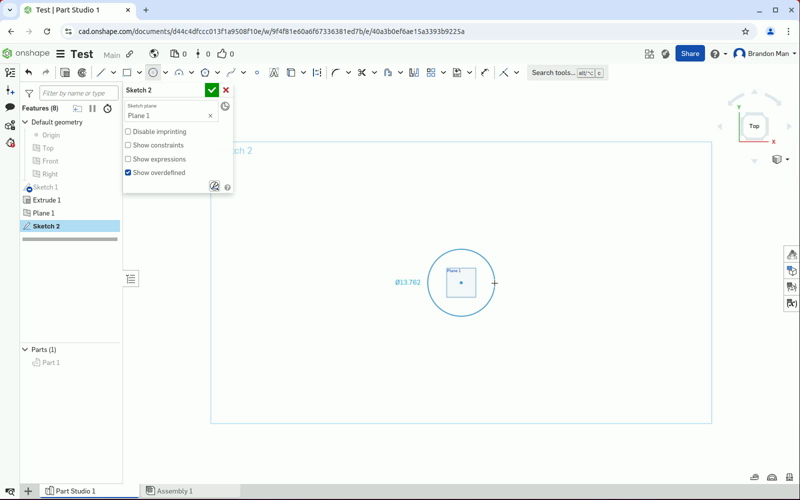
key(esc)
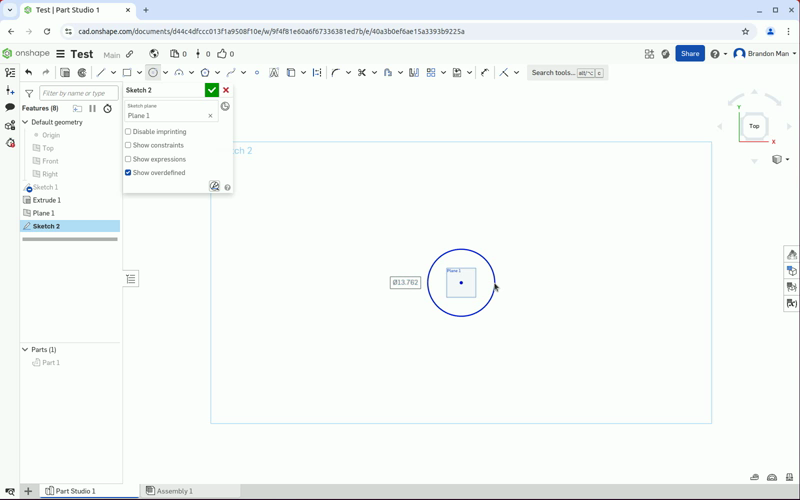
mouse_move(482, 284)
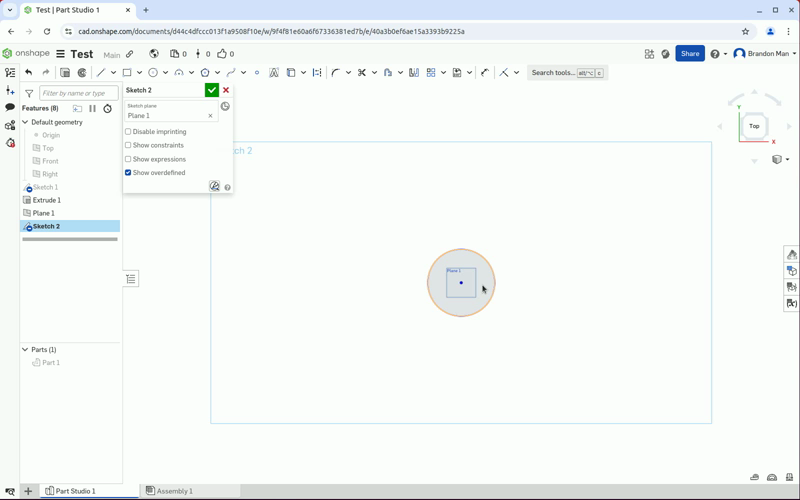
click(482, 284)
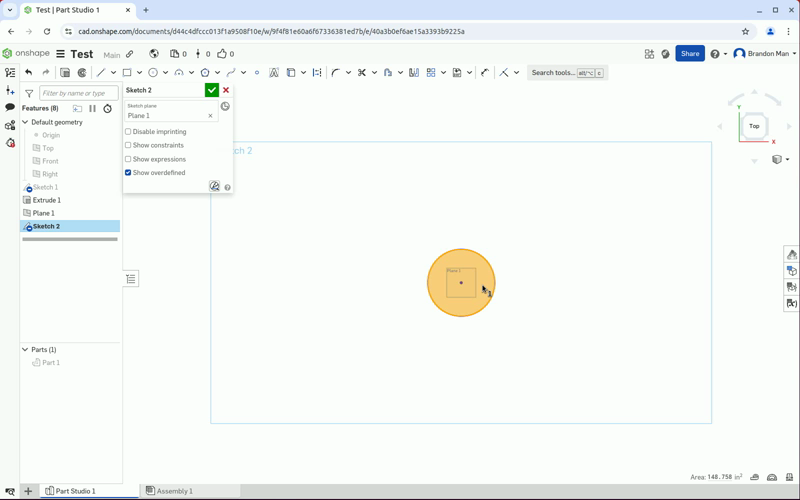
mouse_move(73, 352)
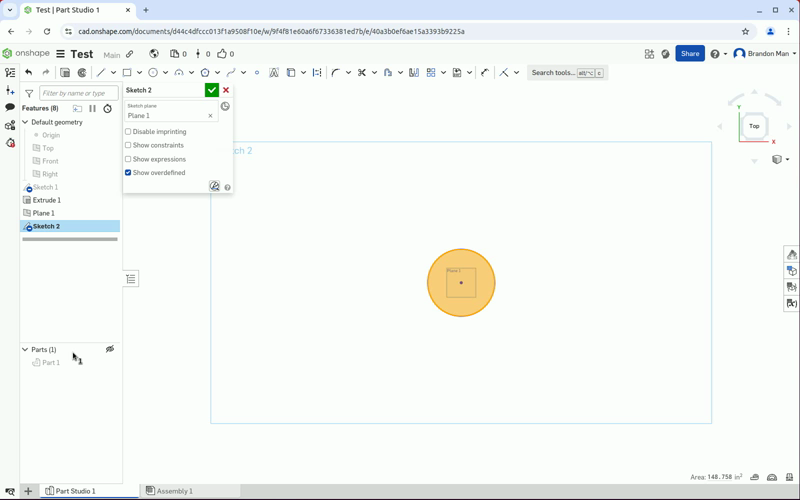
key(shift+y)
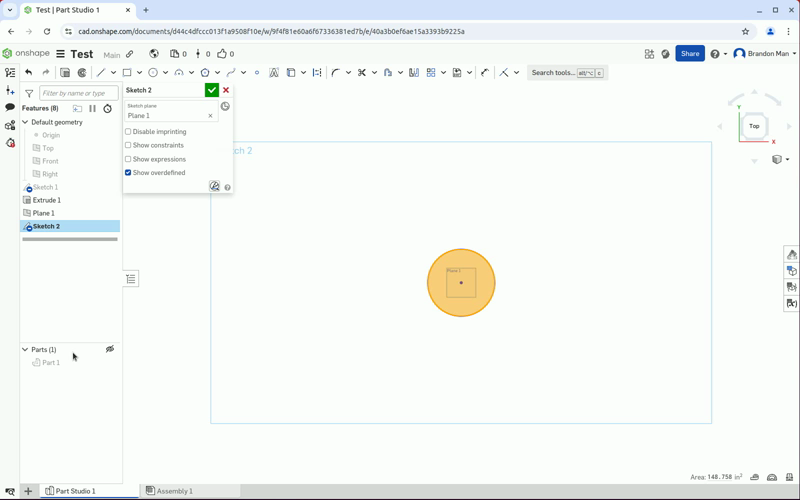
key(shift+e)
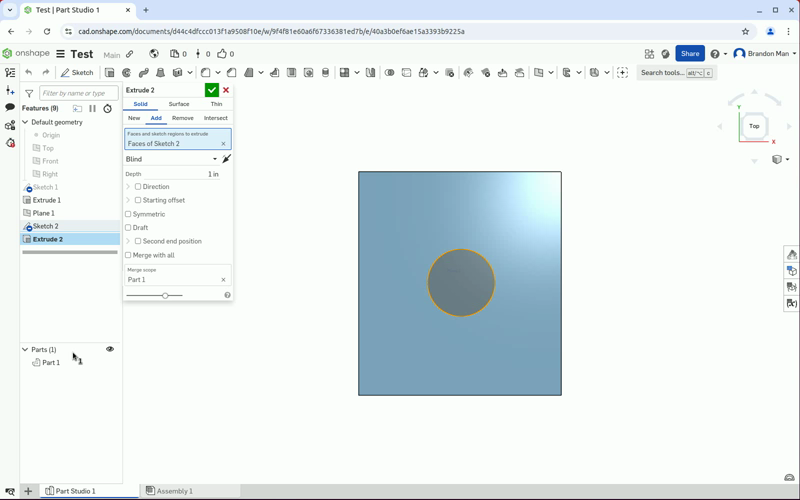
mouse_move(143, 106)
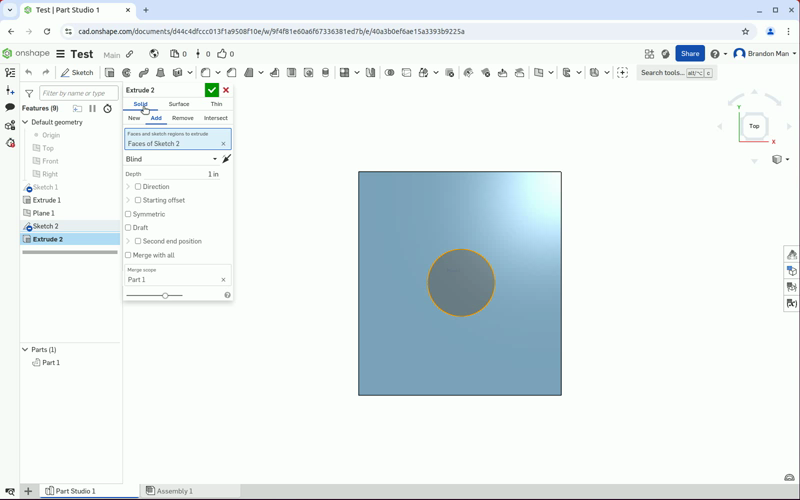
click(143, 106)
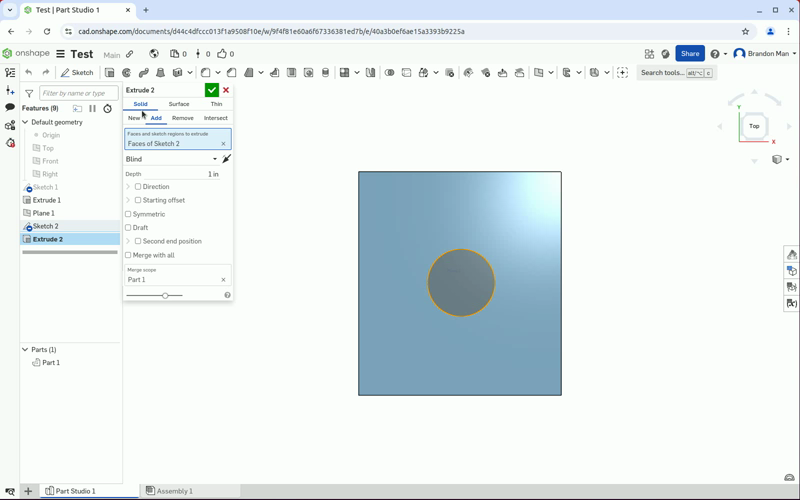
mouse_move(137, 120)
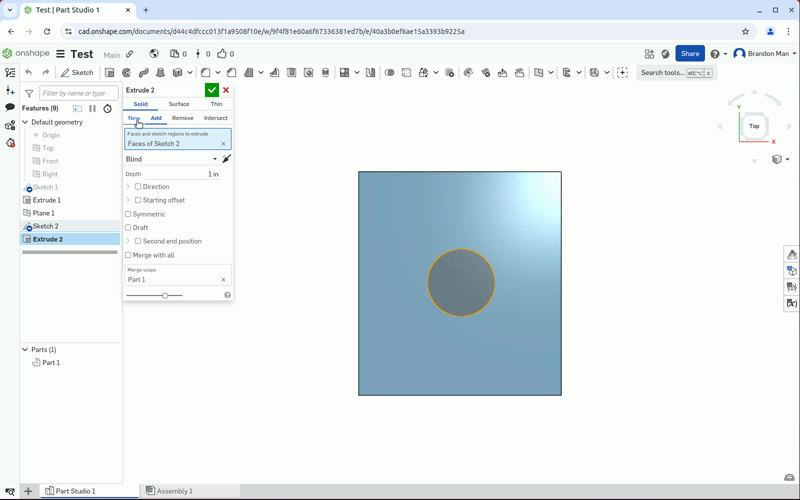
click(137, 120)
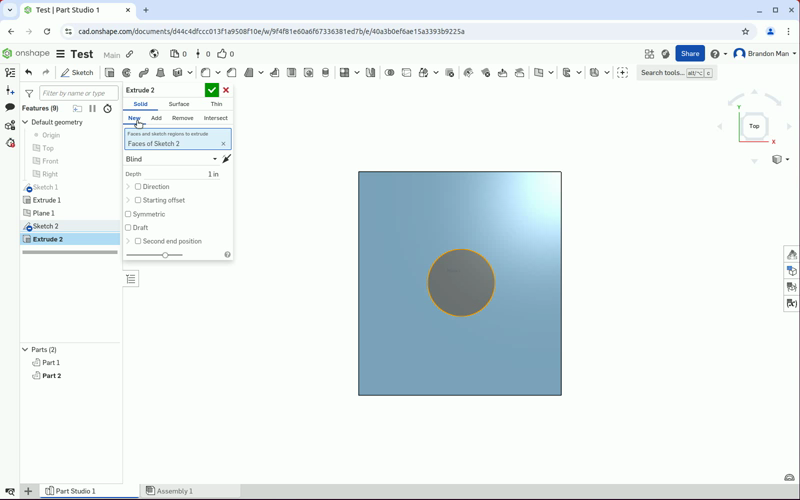
key(tab, 4)
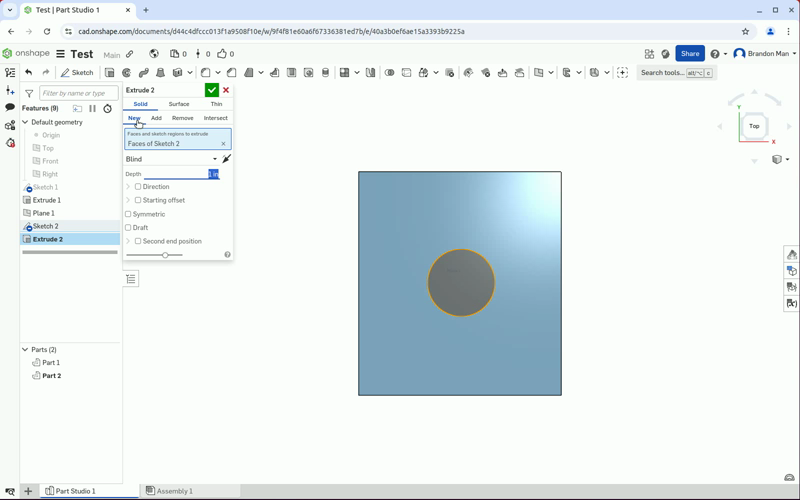
text(9.869)
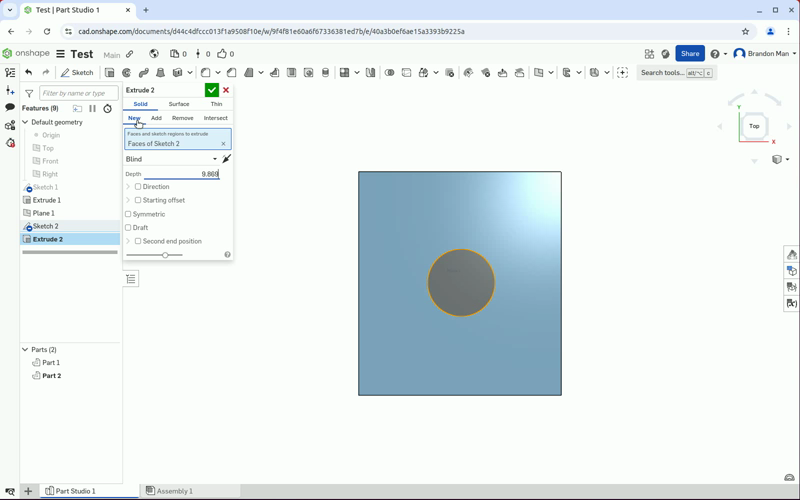
key(enter)
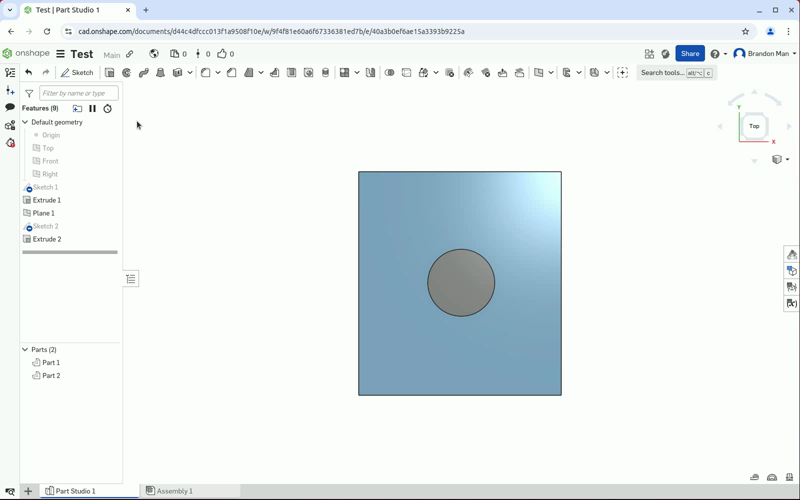
key(shift+h)
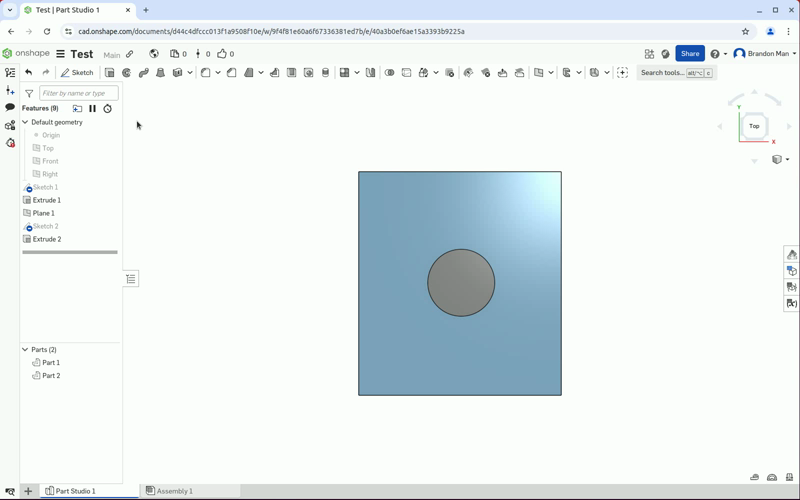
key(shift+h)
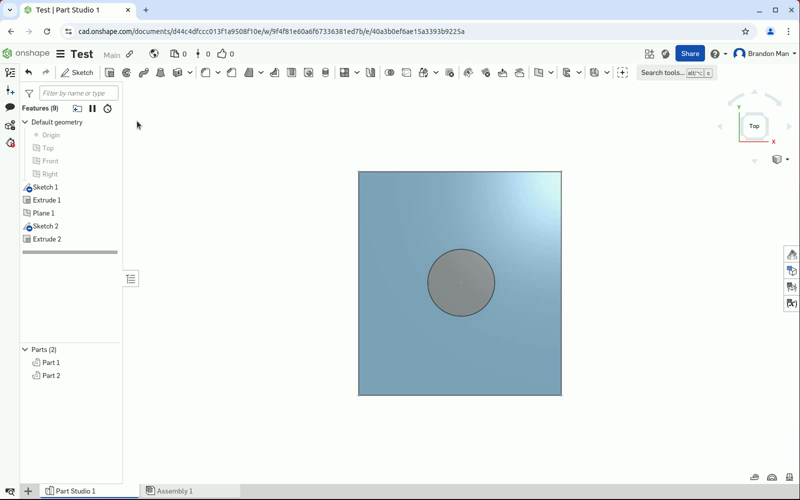
key(shift+7)
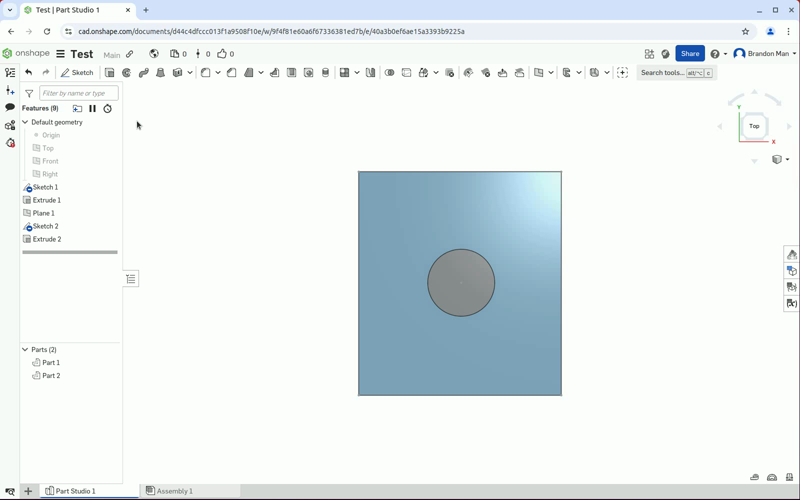
key(up, 3)
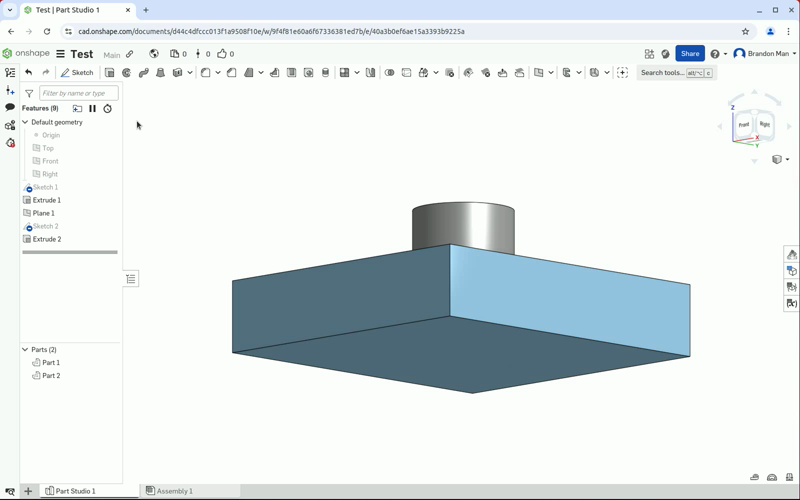
key(left, 3)
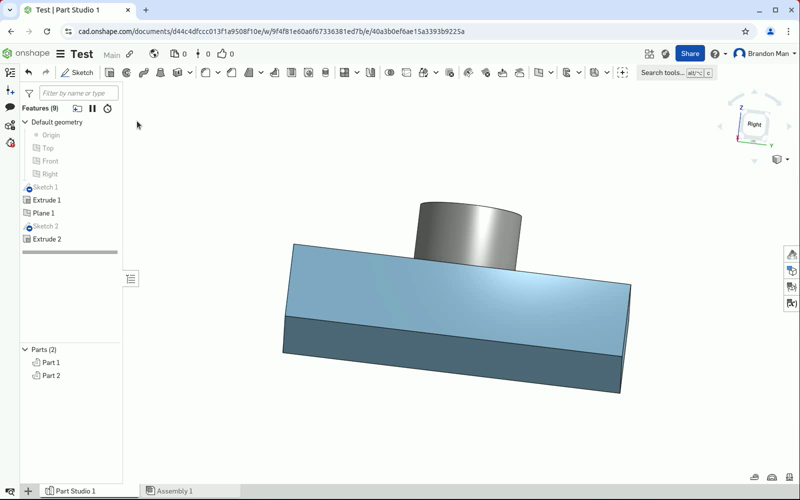
key(right, 3)
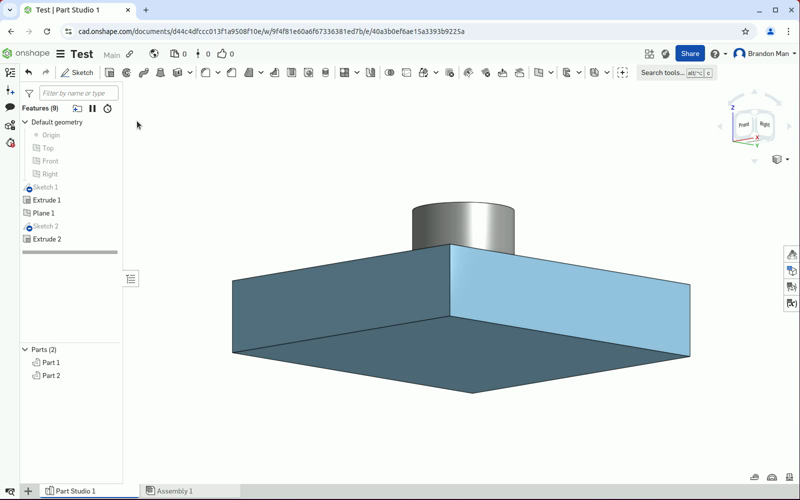
key(down, 3)
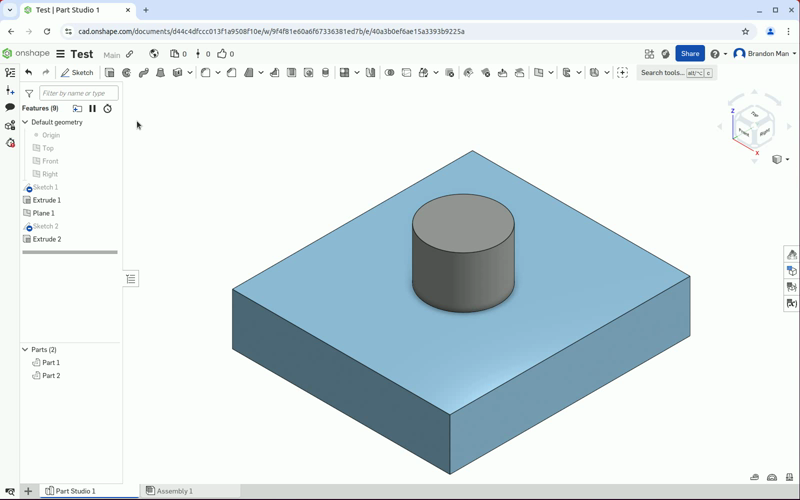
mouse_move(73, 189)
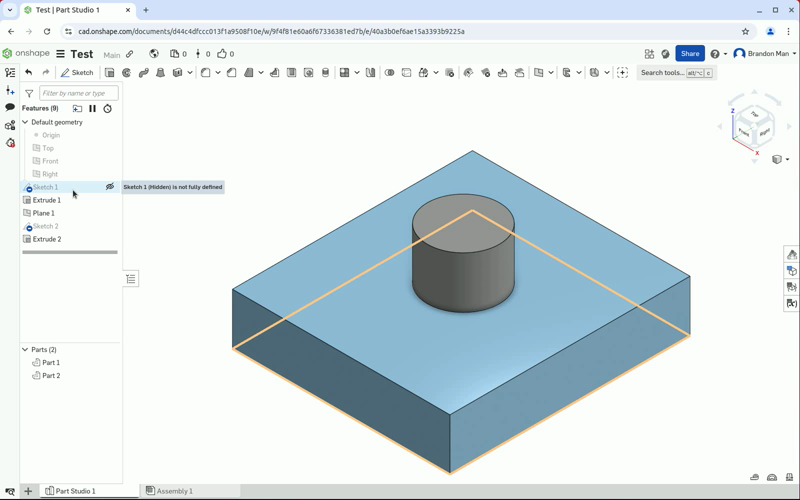
click(73, 189)